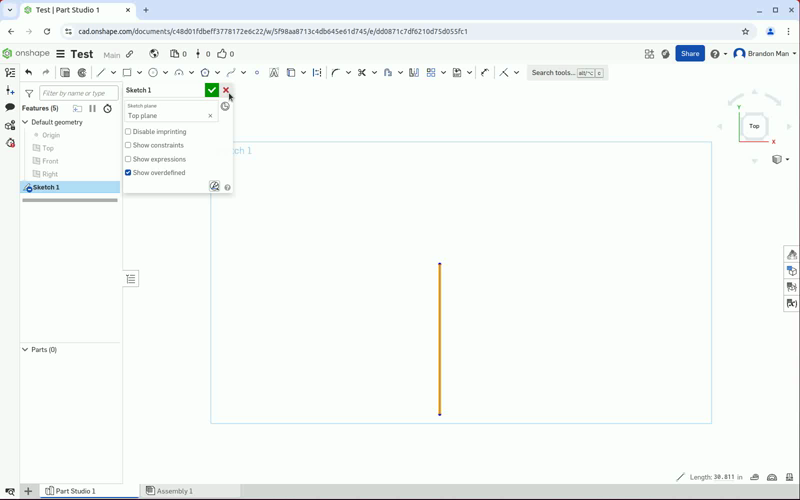
key(shift+h)
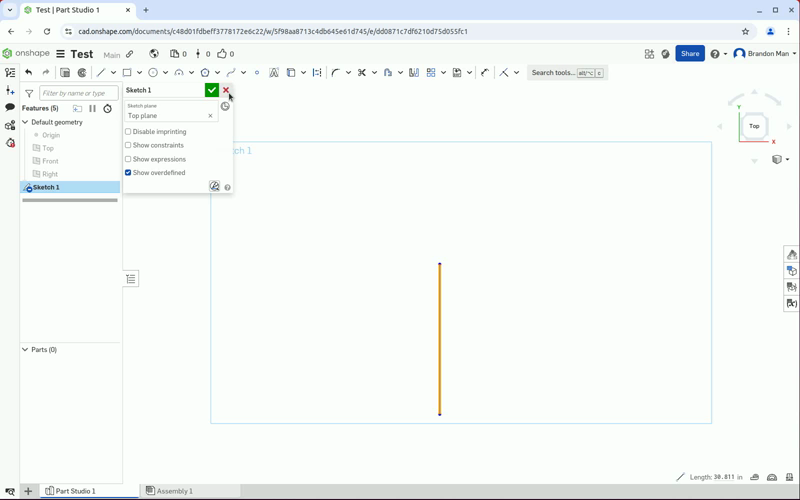
key(shift+s)
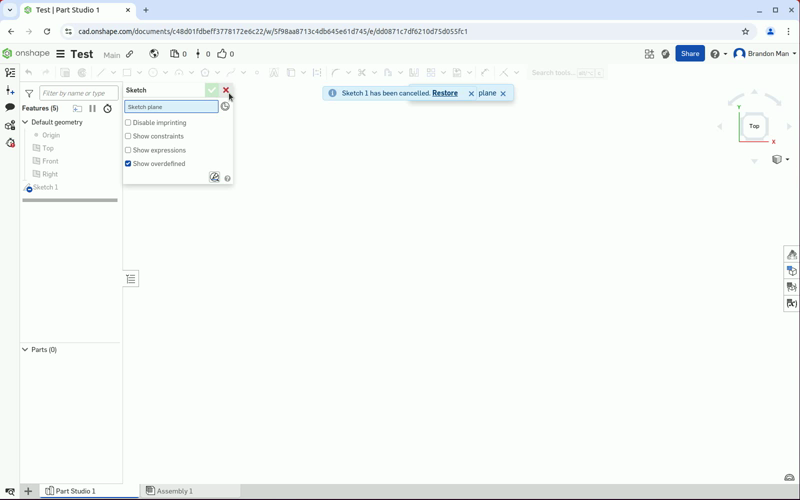
mouse_move(73, 150)
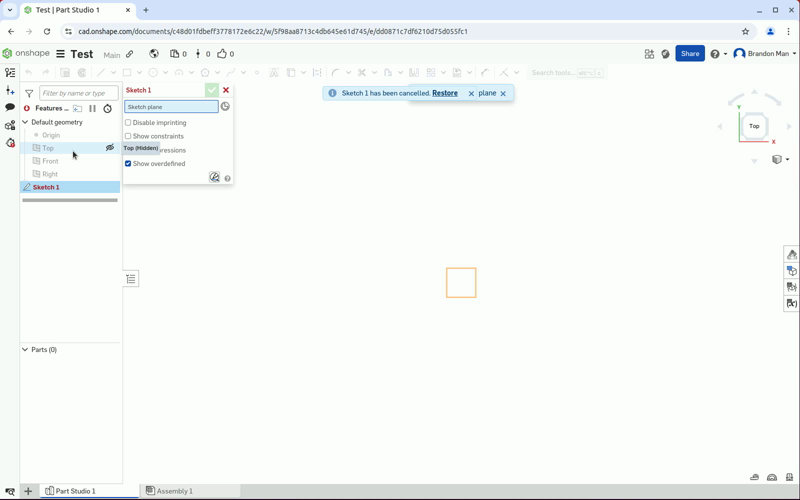
click(73, 150)
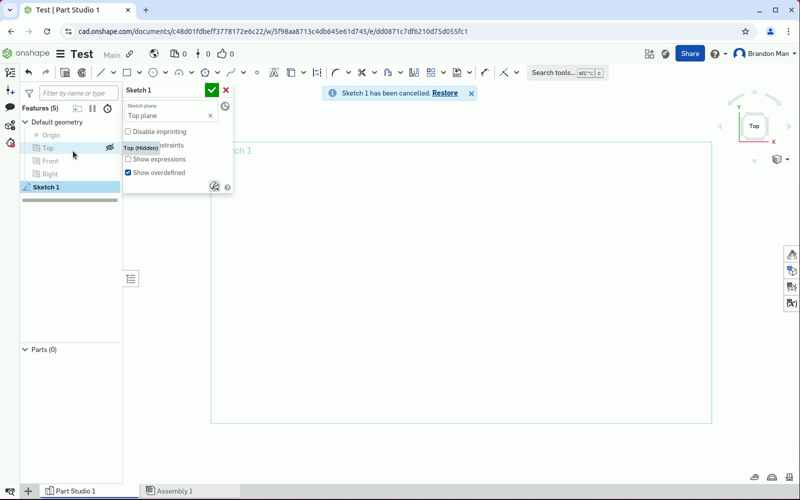
mouse_move(73, 352)
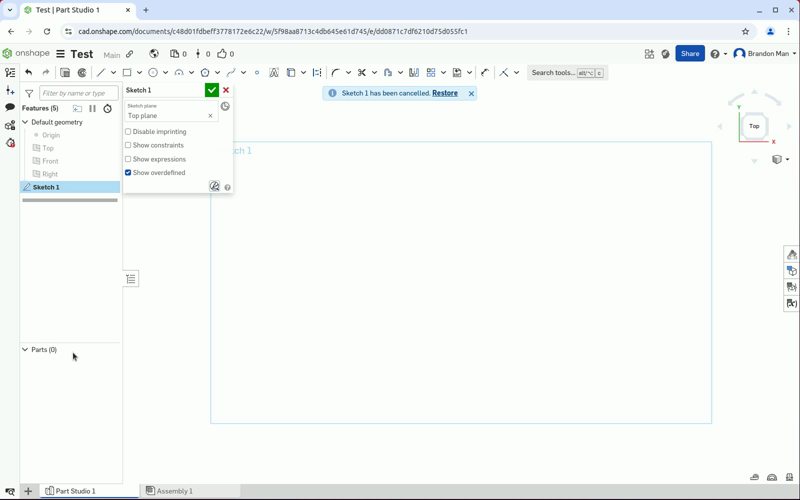
key(y)
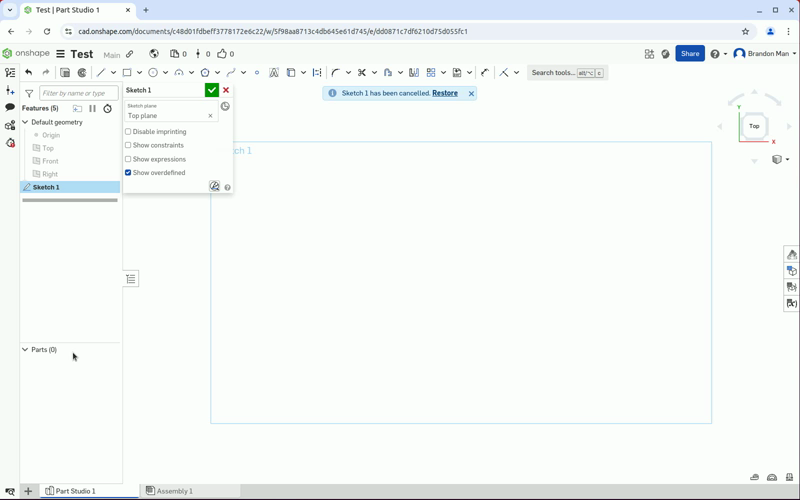
key(c)
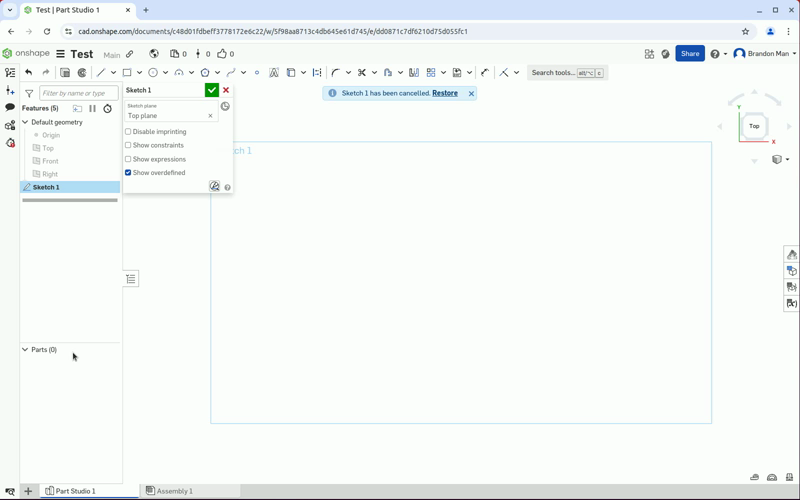
key_down(shift)
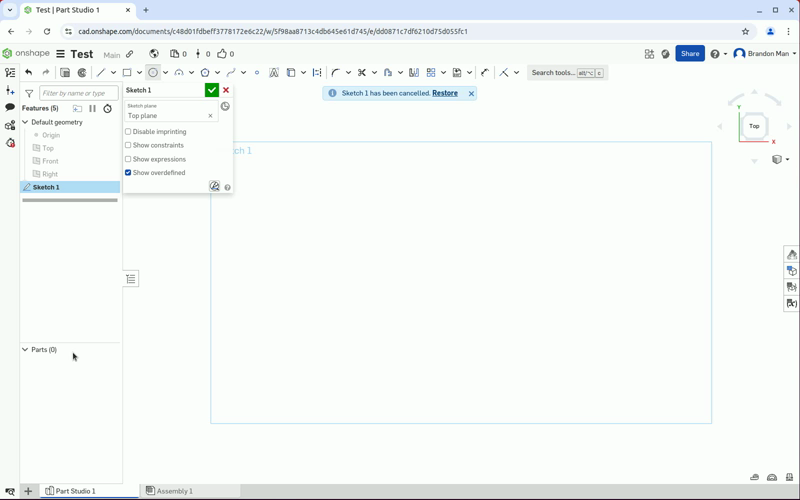
mouse_move(461, 282)
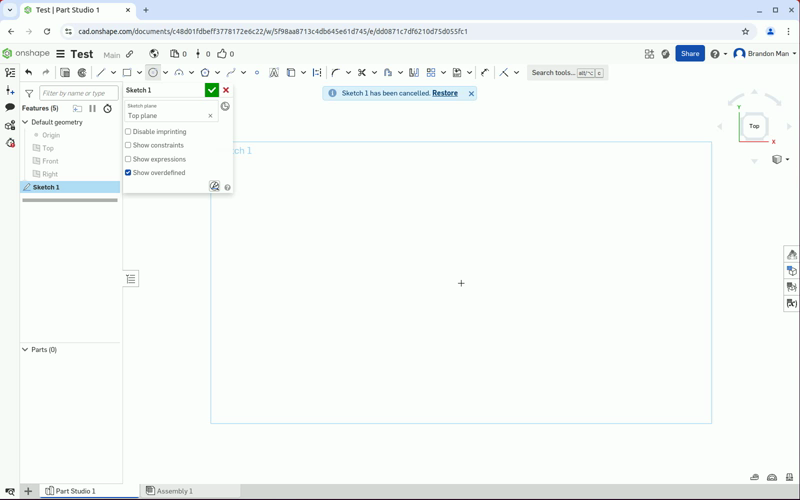
click(461, 282)
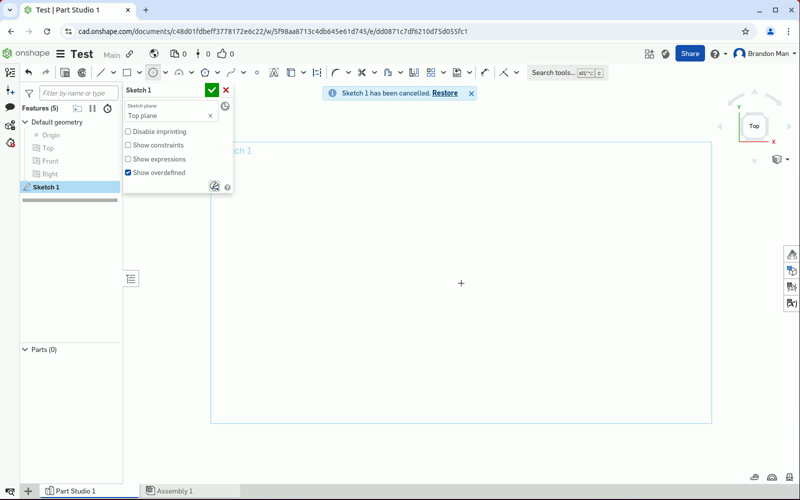
key_up(shift)
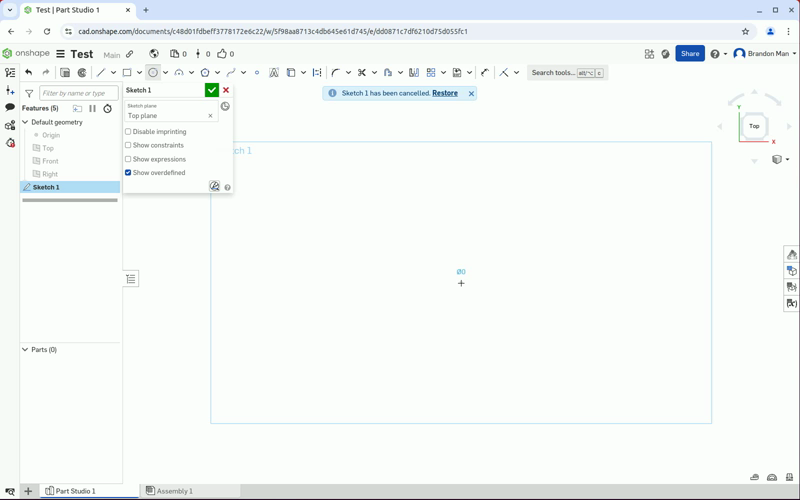
mouse_move(574, 282)
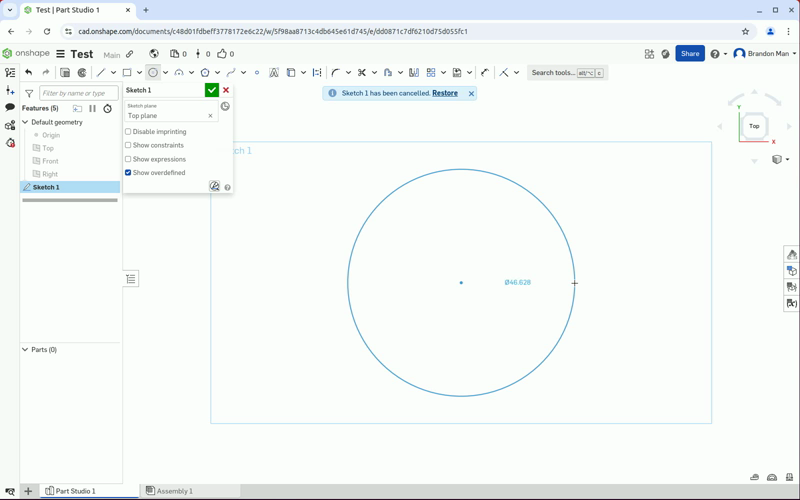
click(574, 282)
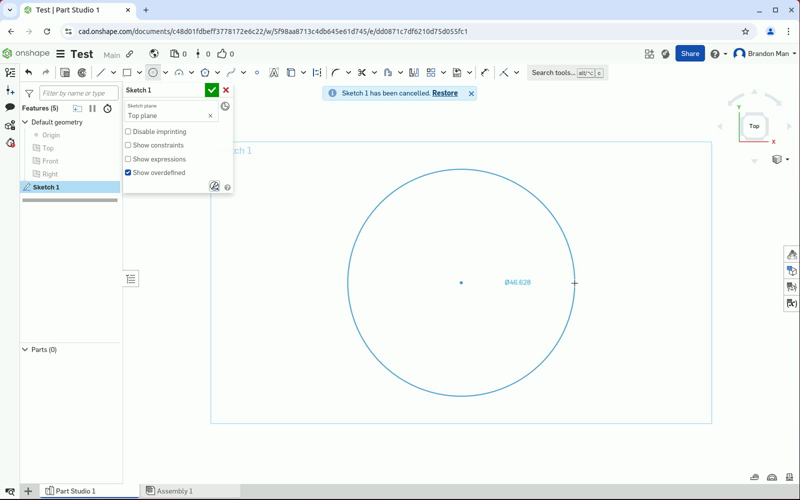
key(esc)
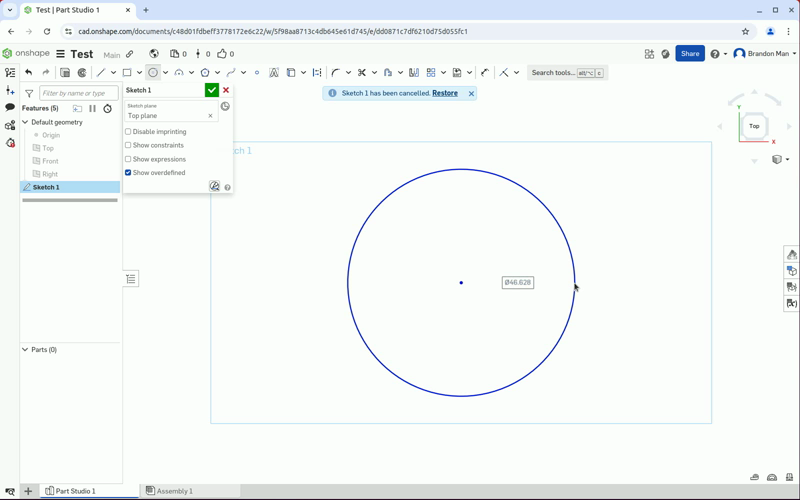
mouse_move(512, 245)
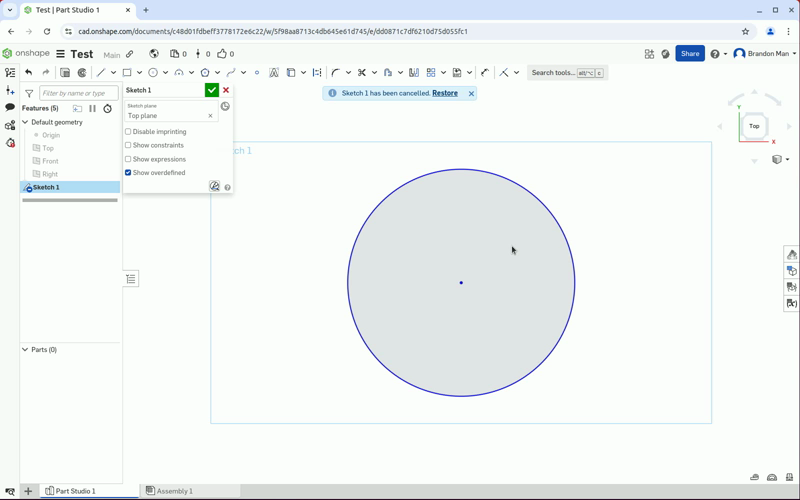
click(512, 245)
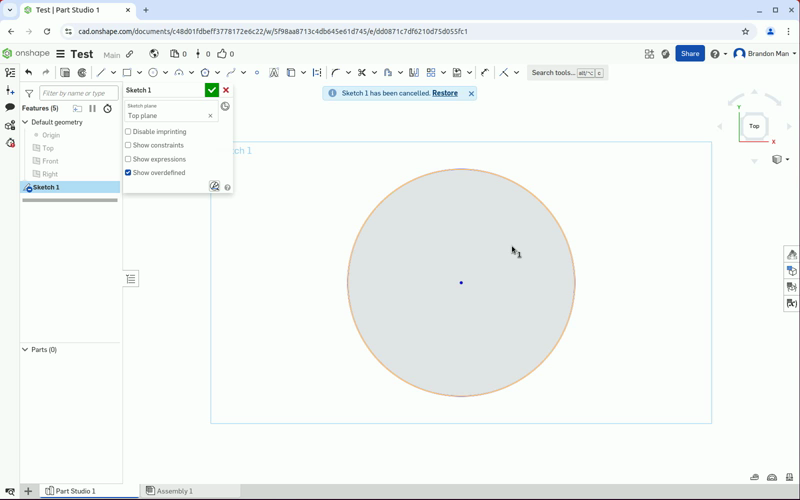
mouse_move(73, 352)
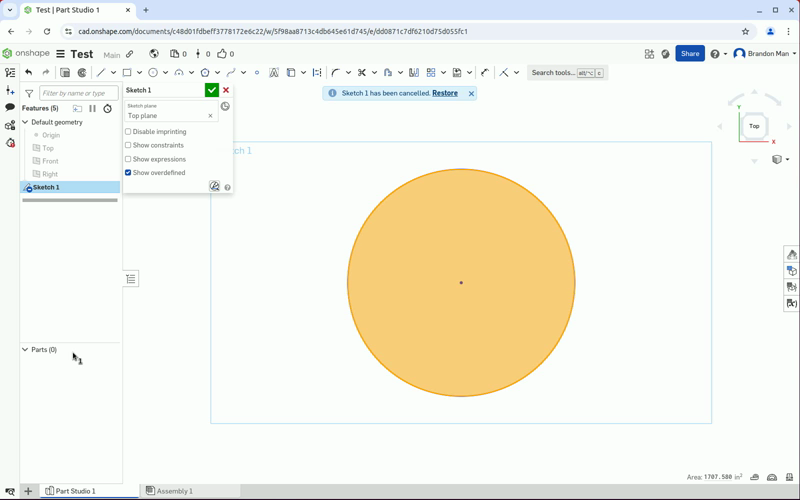
key(shift+y)
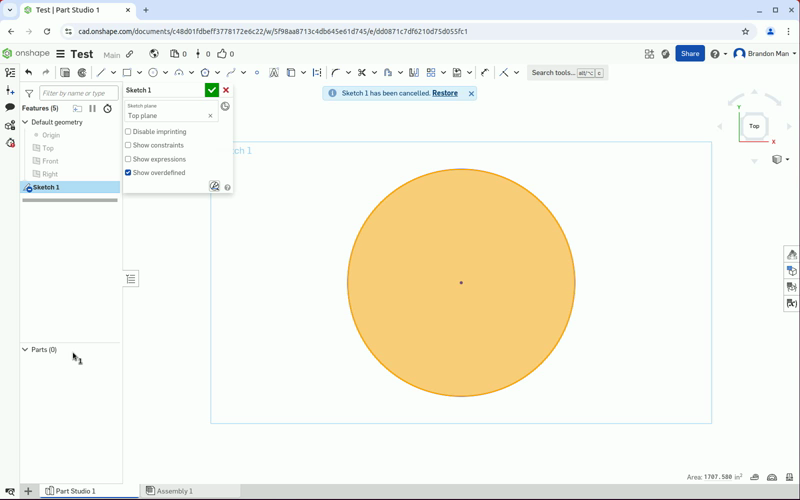
key(shift+e)
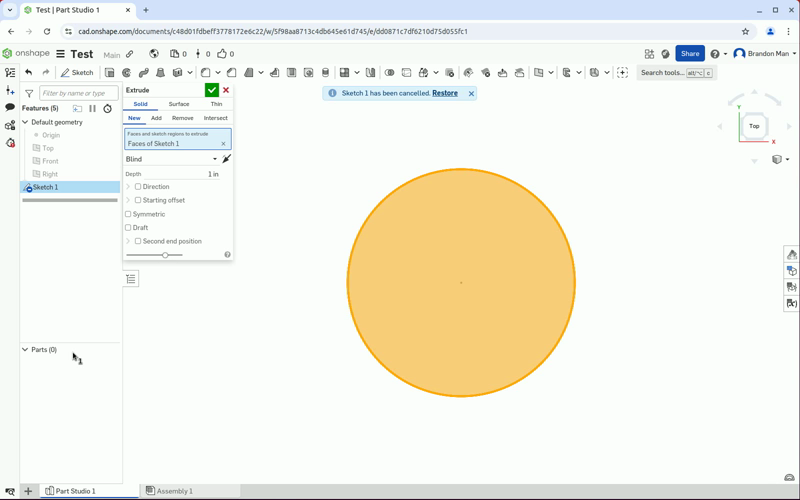
mouse_move(143, 106)
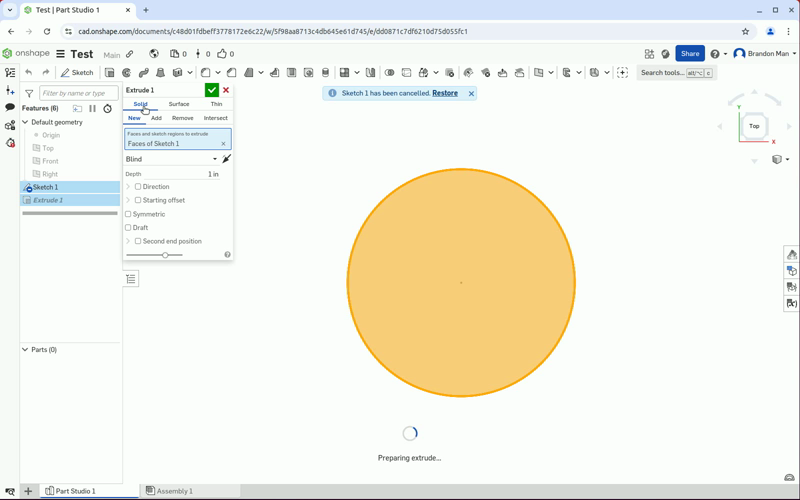
click(143, 106)
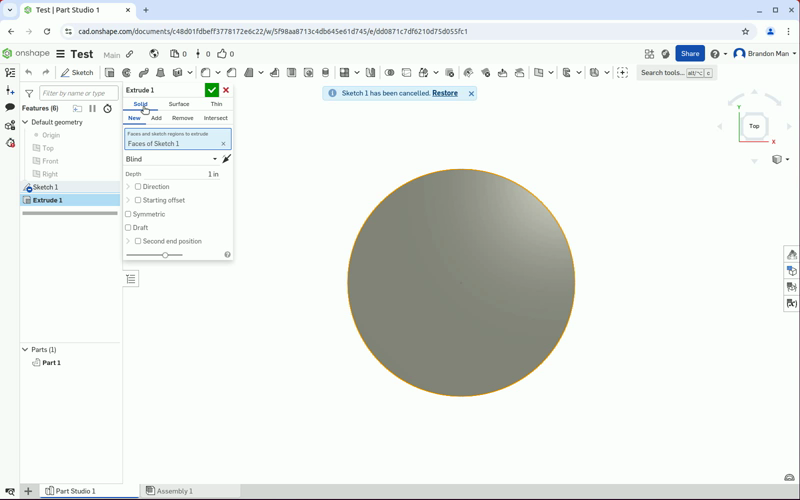
mouse_move(137, 120)
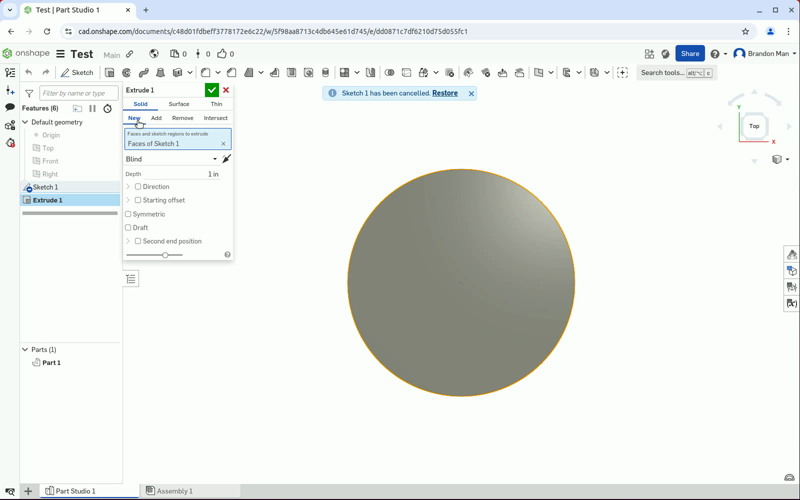
click(137, 120)
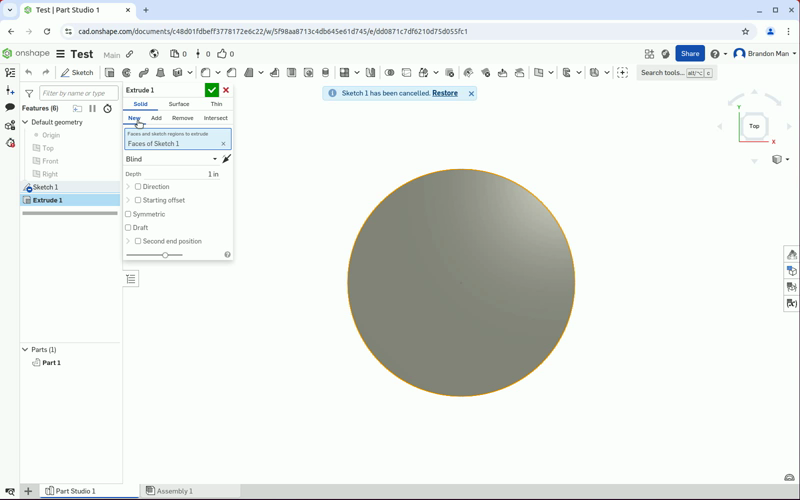
key(tab, 4)
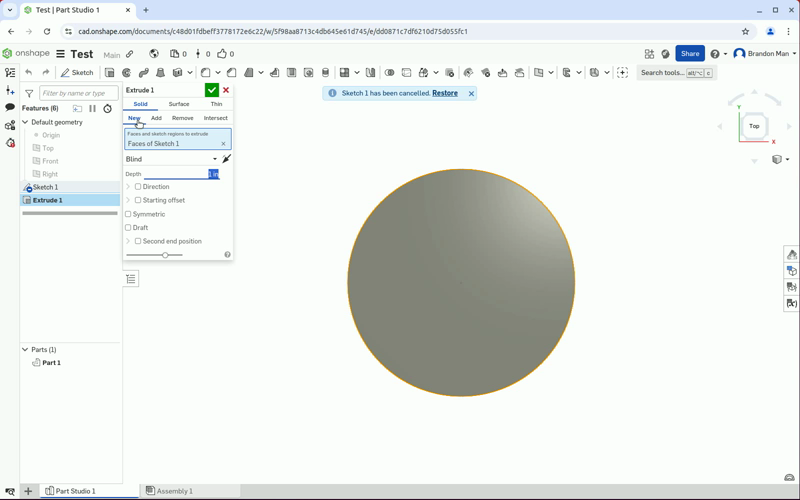
text(5.536)
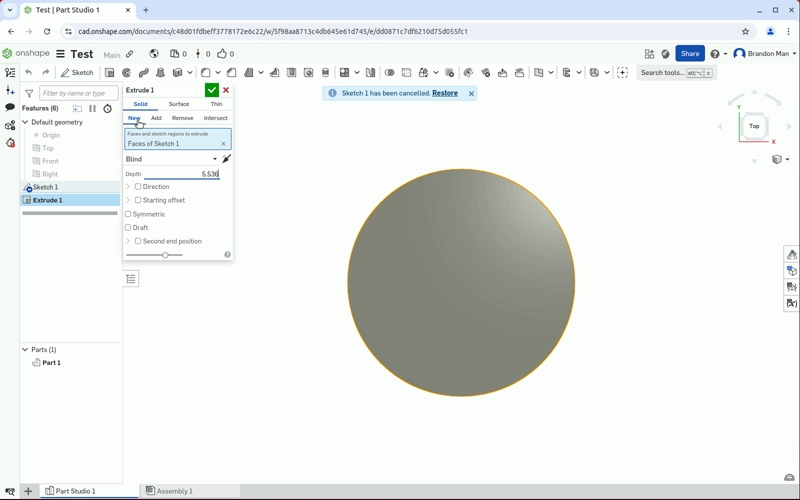
key(enter)
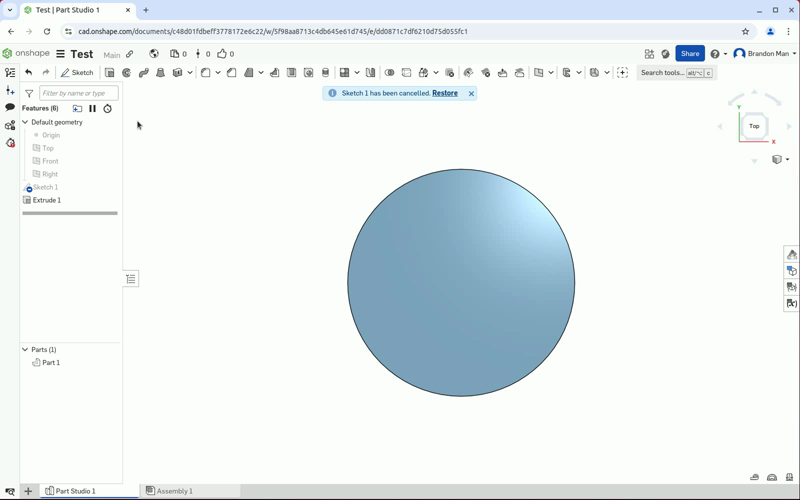
key(shift+h)
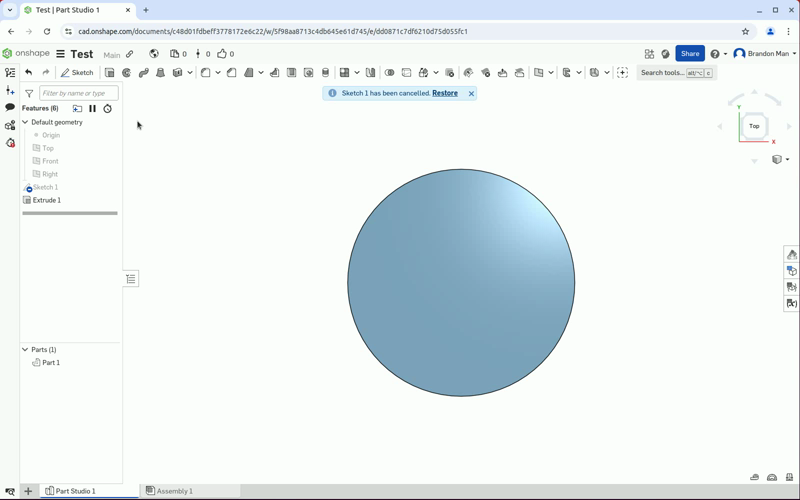
key(shift+h)
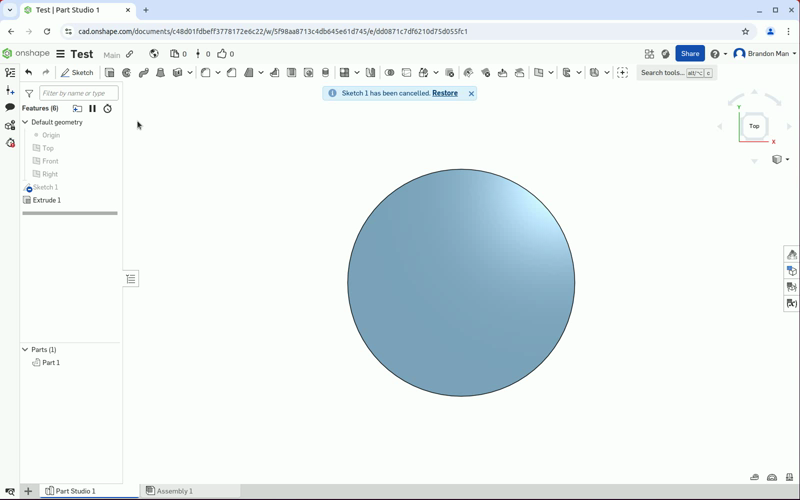
mouse_move(73, 189)
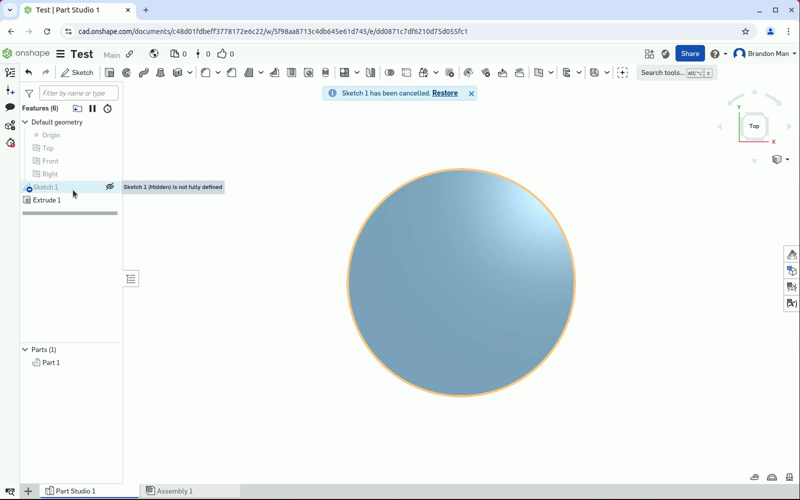
click(73, 189)
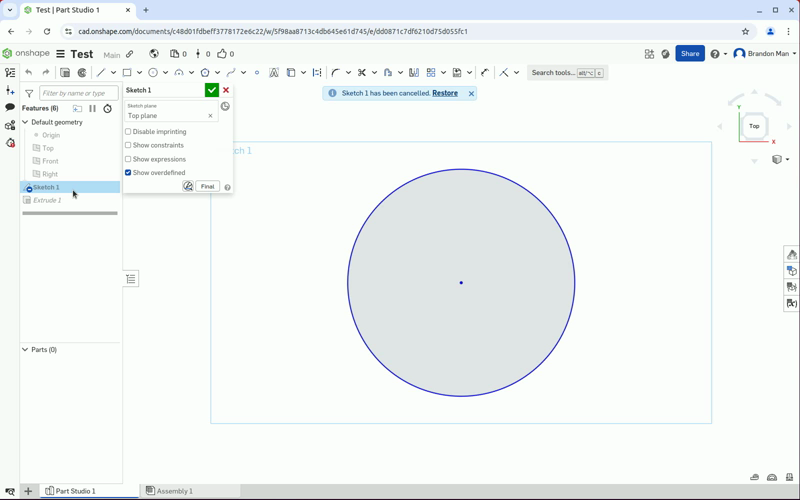
mouse_move(229, 92)
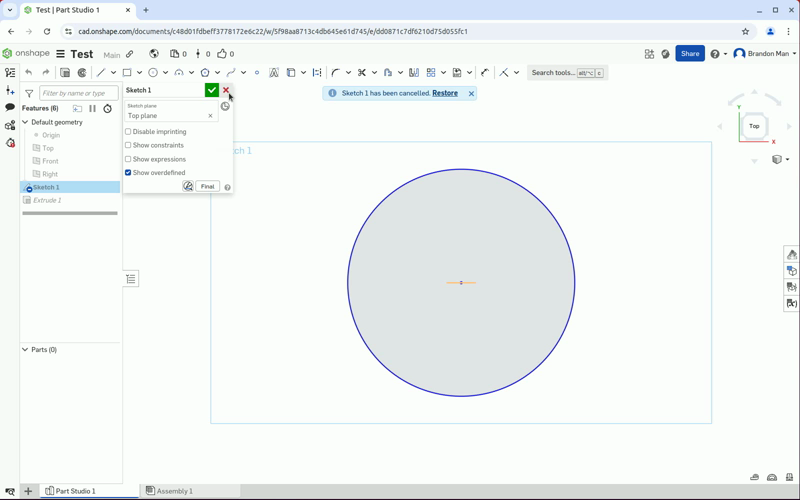
click(229, 92)
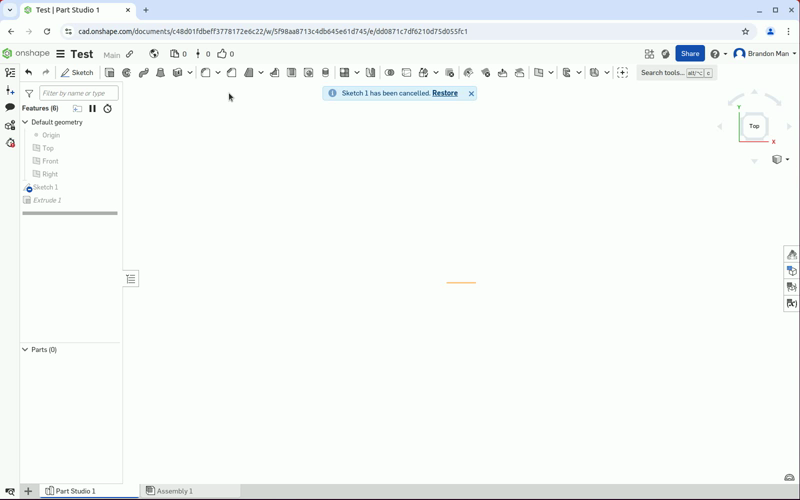
mouse_move(541, 75)
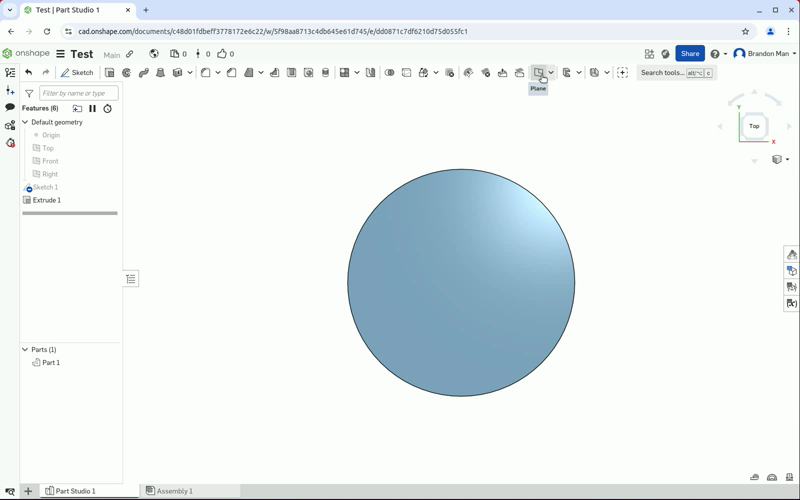
click(541, 75)
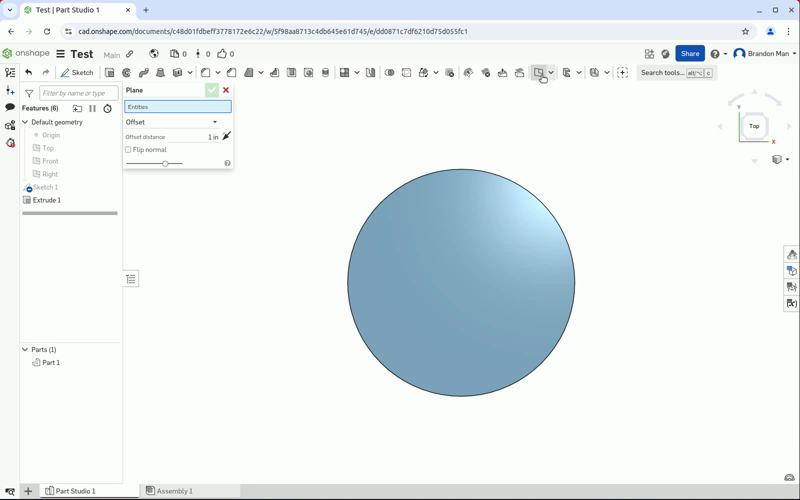
mouse_move(73, 150)
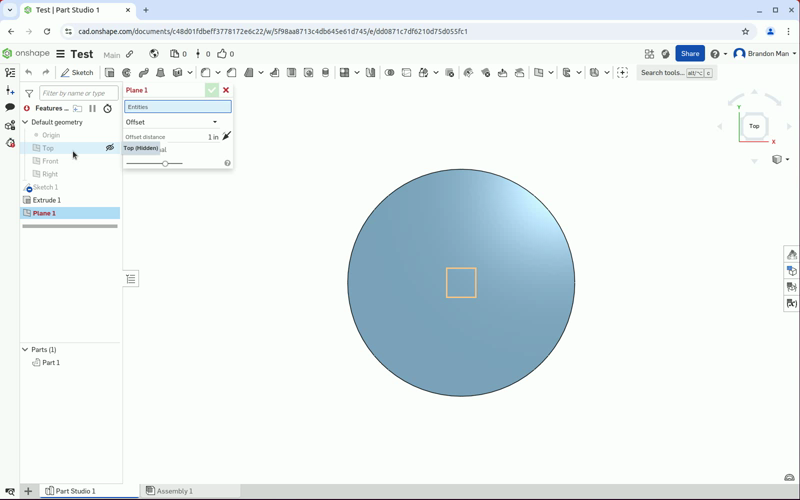
click(73, 150)
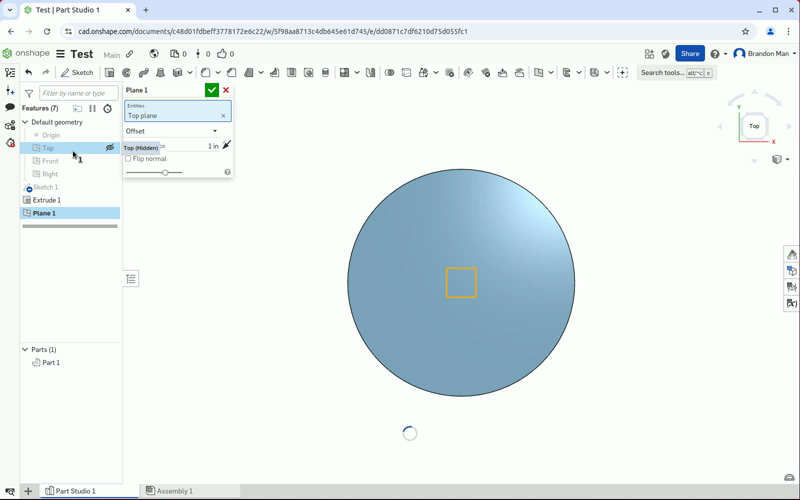
key(tab, 2)
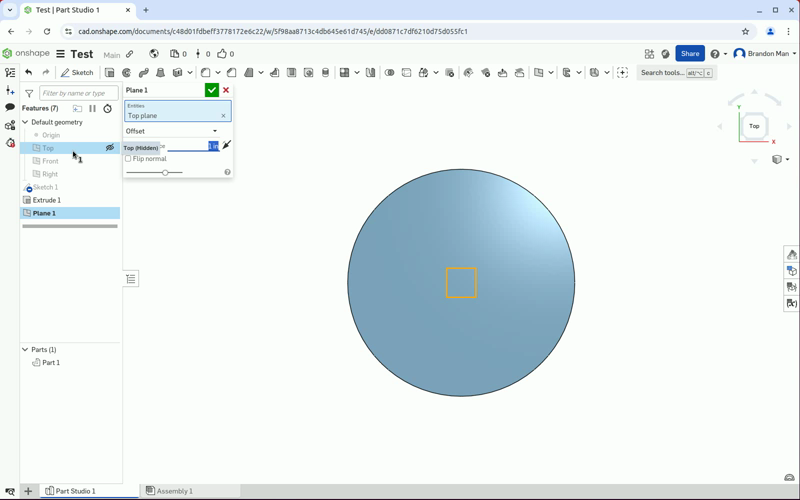
text(5.546)
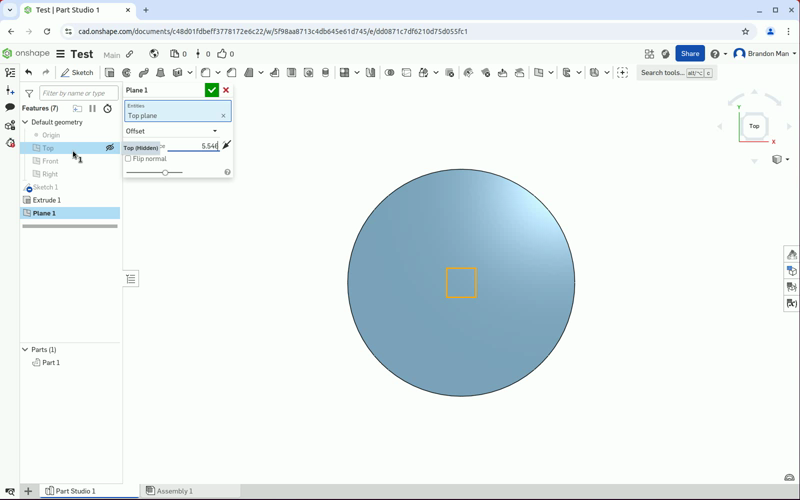
key(enter, 2)
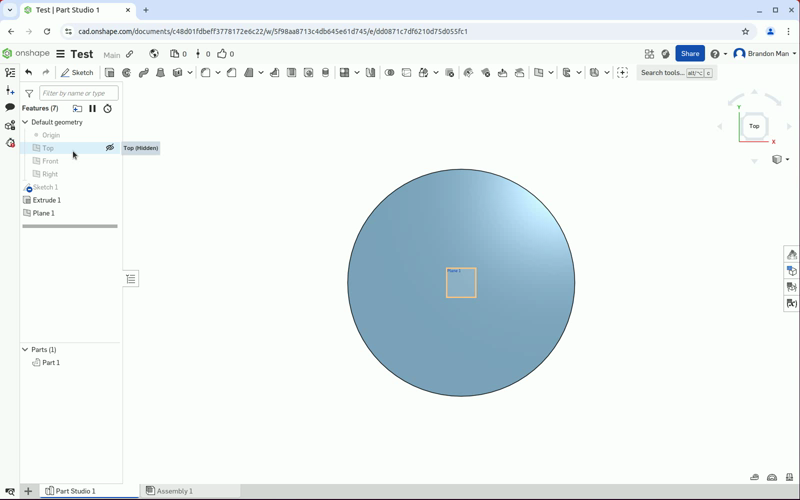
key(shift+s)
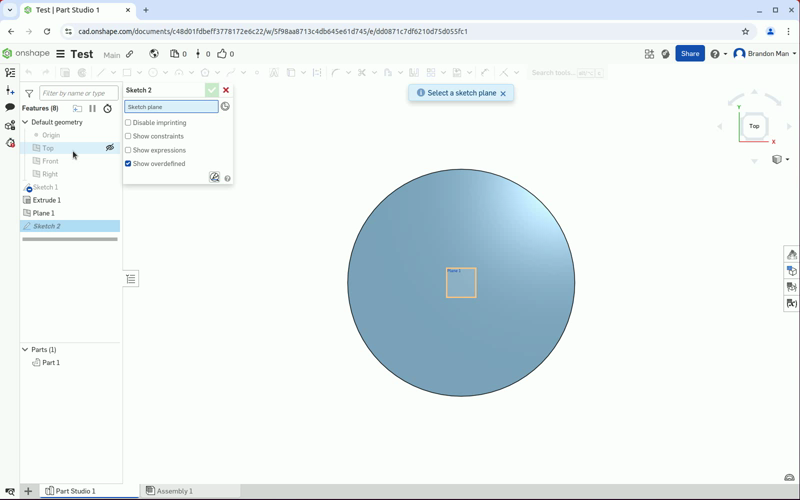
mouse_move(73, 215)
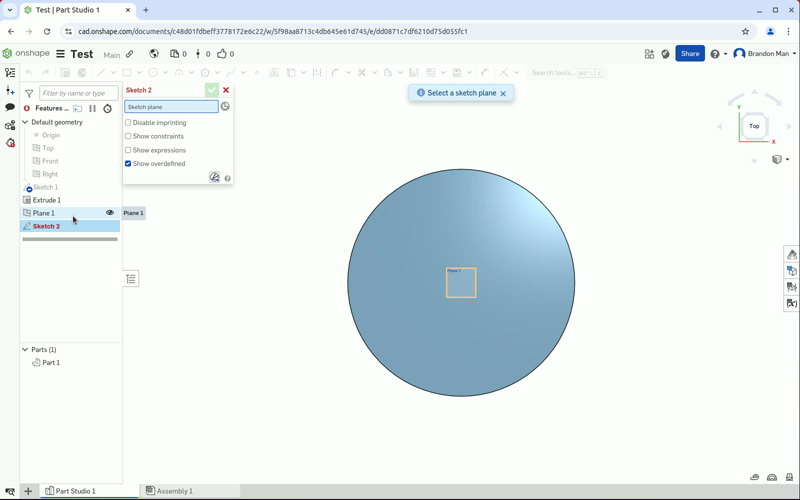
click(73, 215)
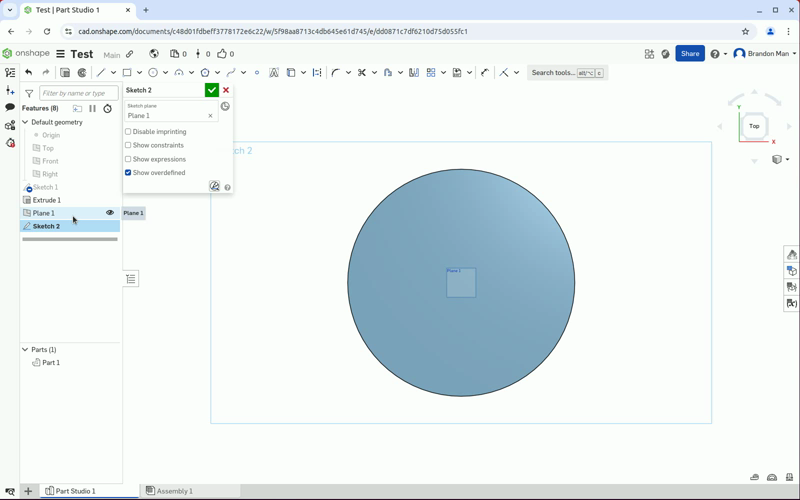
mouse_move(73, 352)
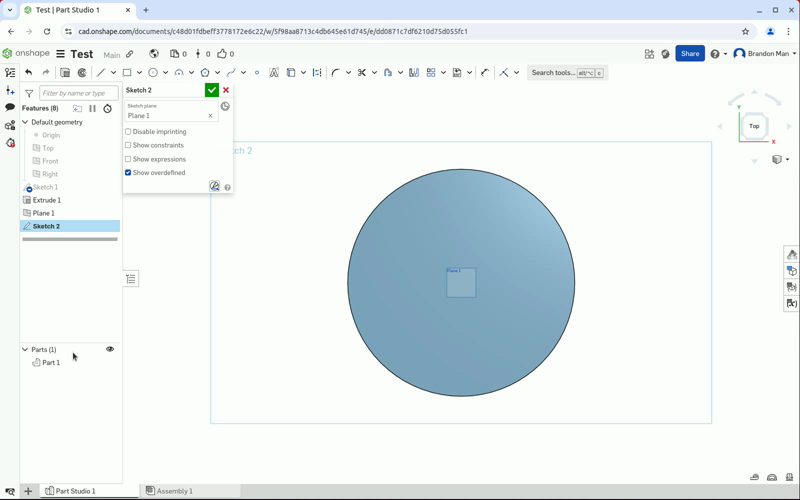
key(y)
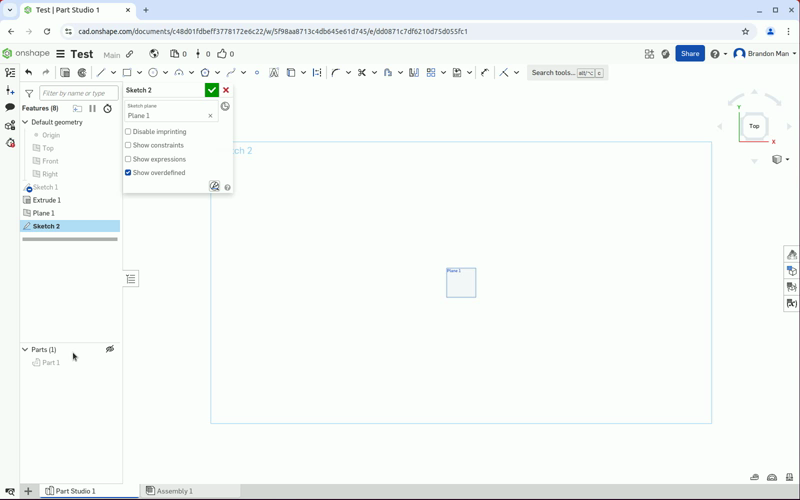
key(c)
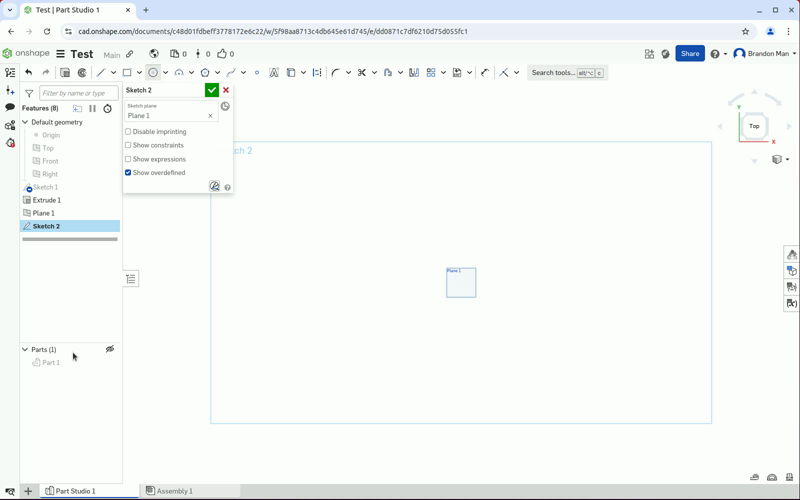
key_down(shift)
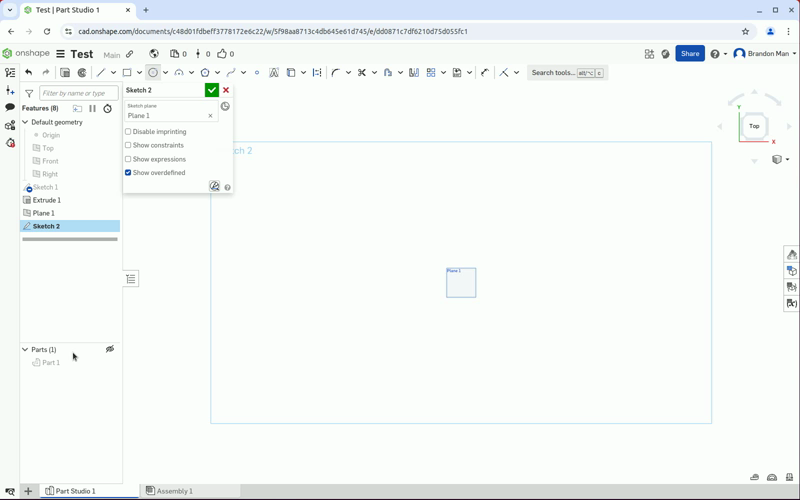
mouse_move(460, 282)
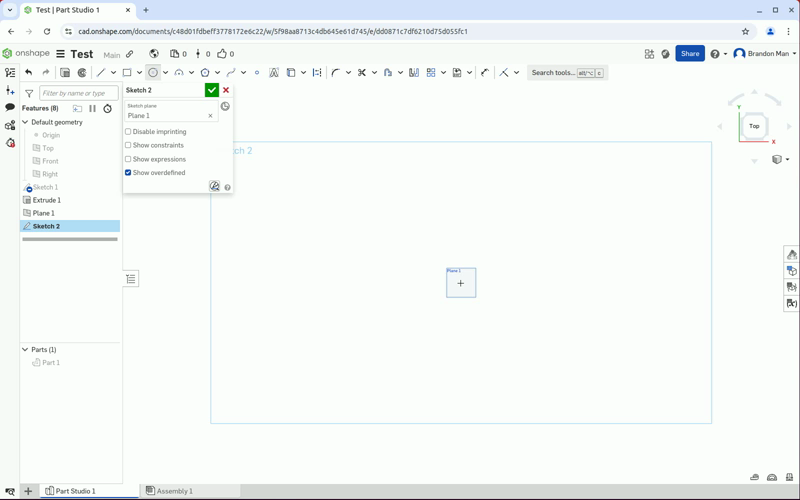
click(460, 282)
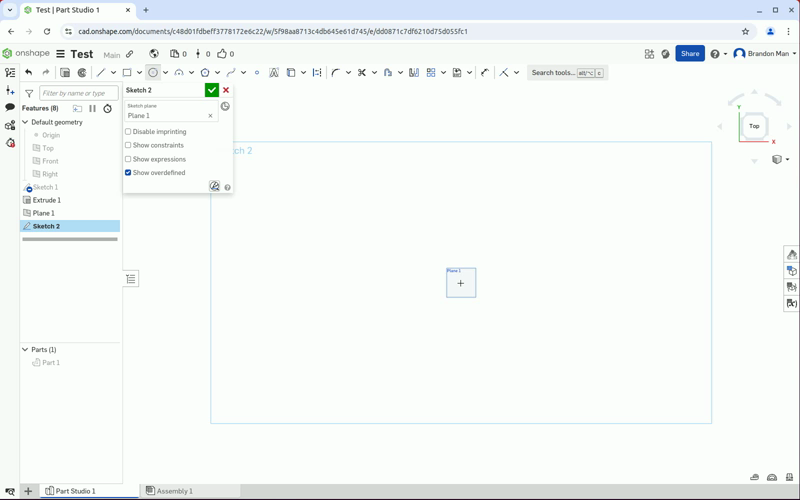
key_up(shift)
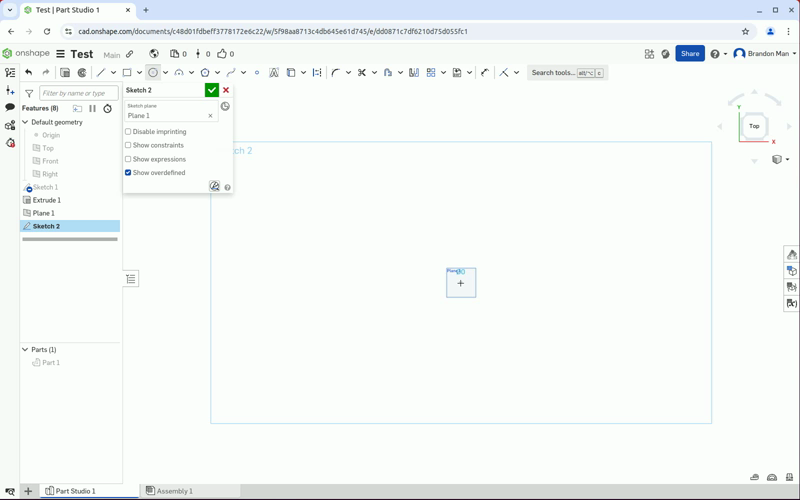
mouse_move(555, 282)
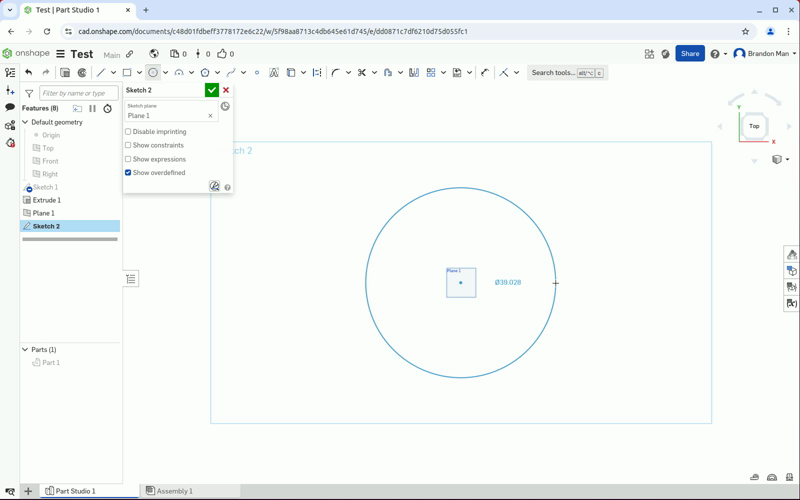
click(555, 282)
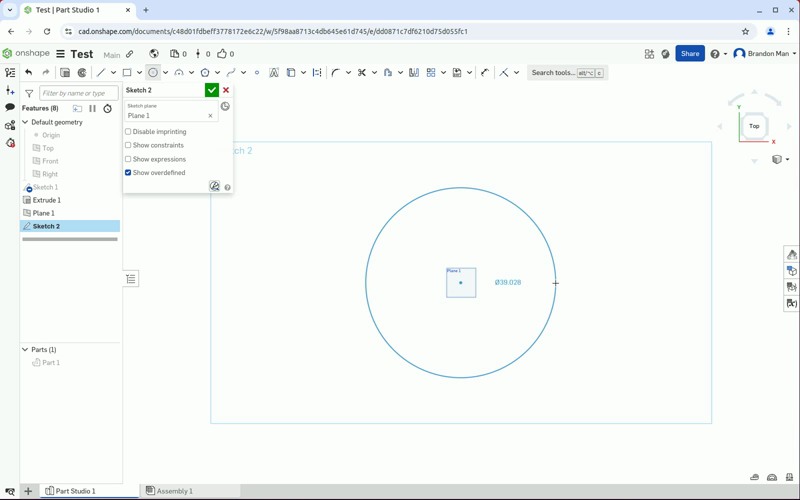
key(esc)
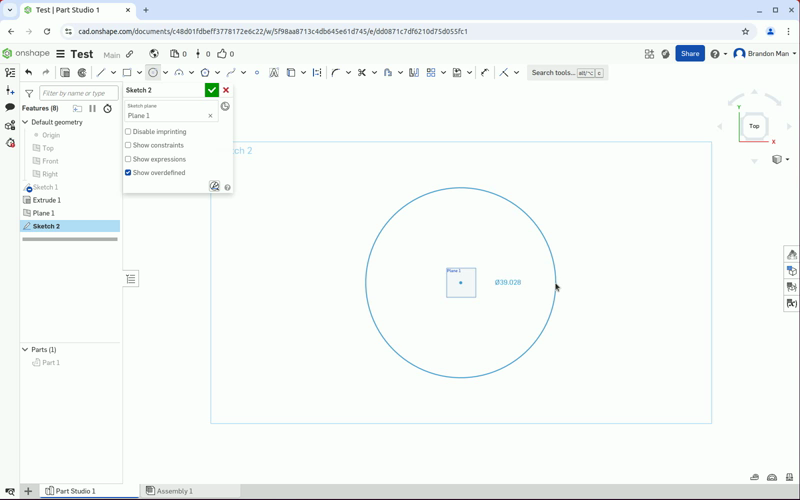
mouse_move(486, 299)
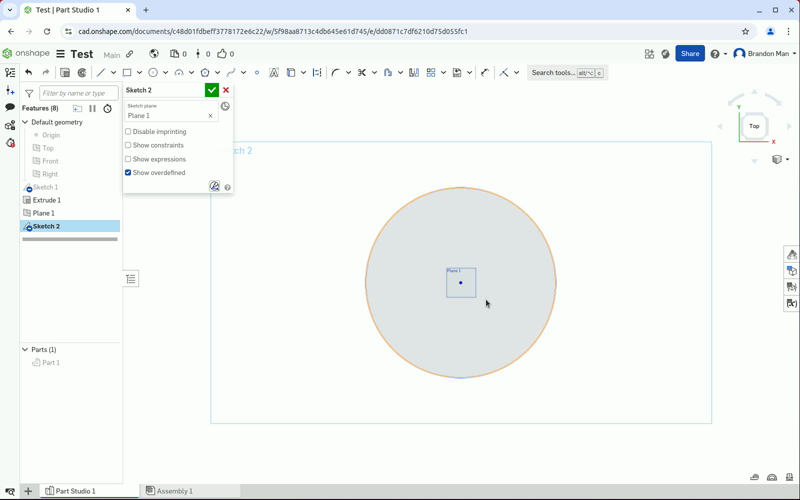
click(486, 299)
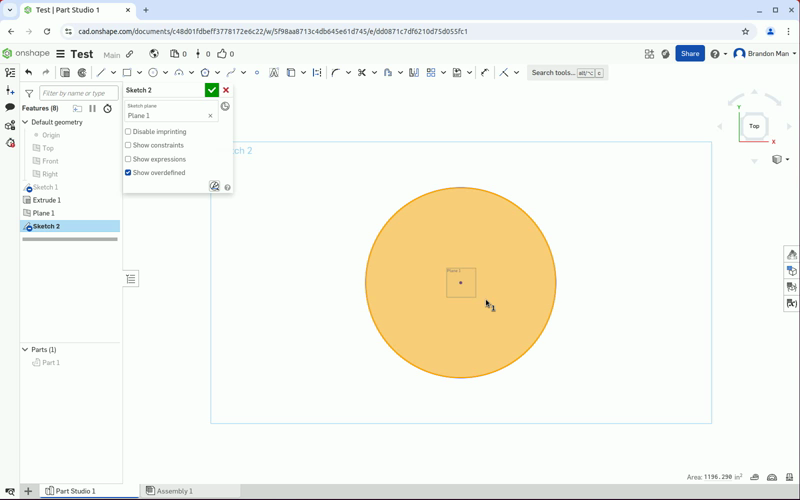
mouse_move(73, 352)
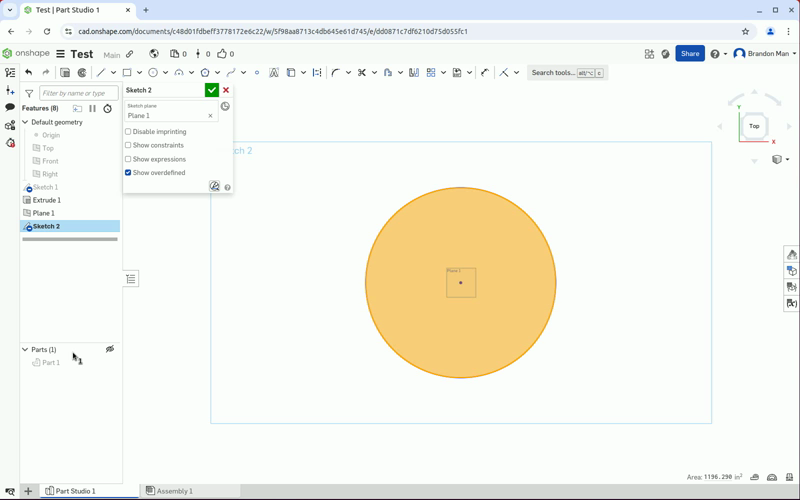
key(shift+y)
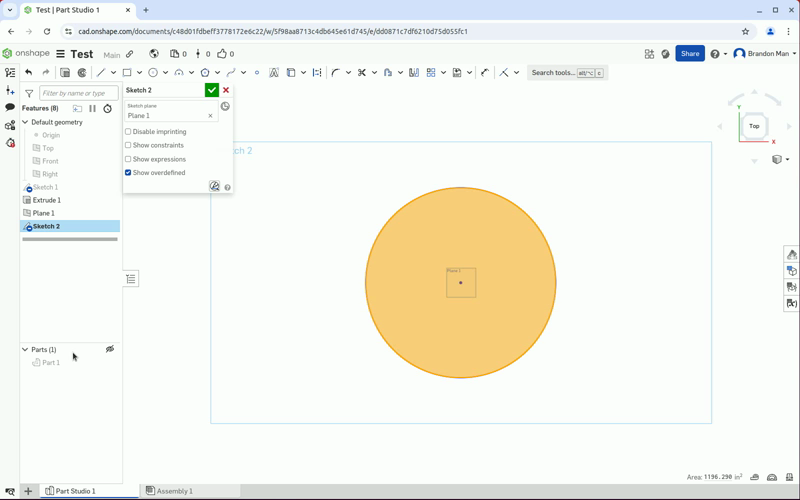
key(shift+e)
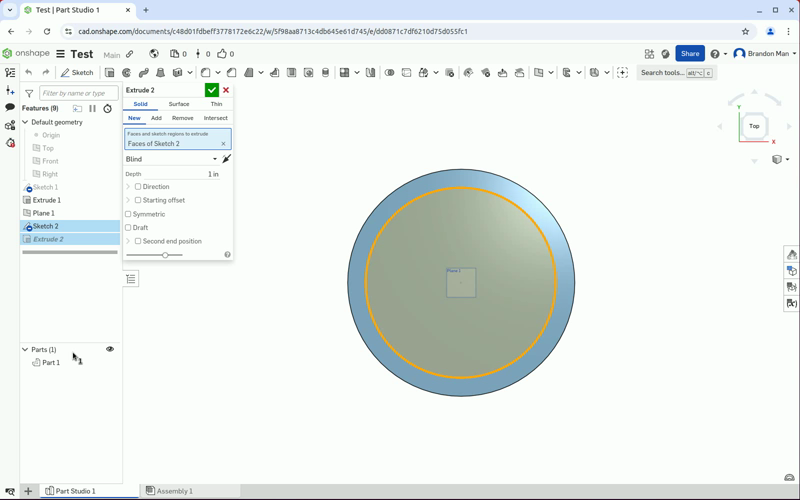
mouse_move(143, 106)
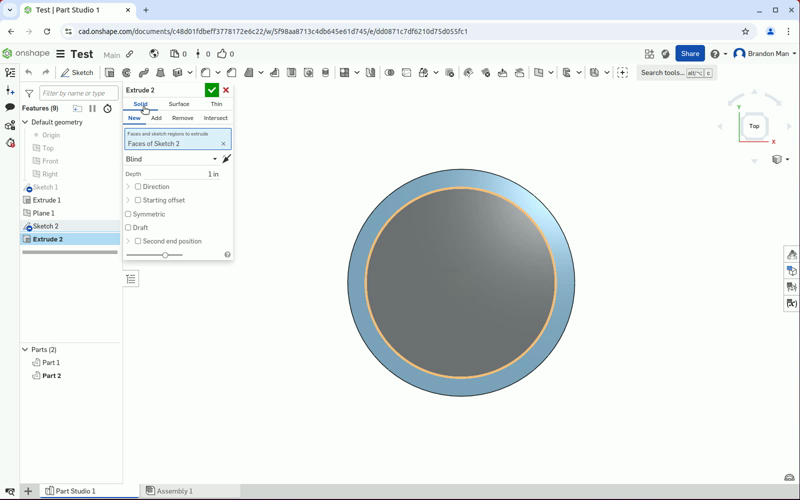
click(143, 106)
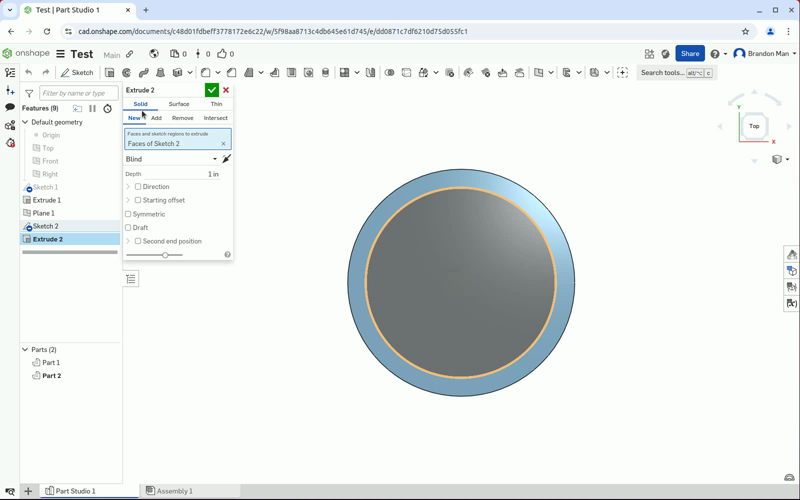
mouse_move(137, 120)
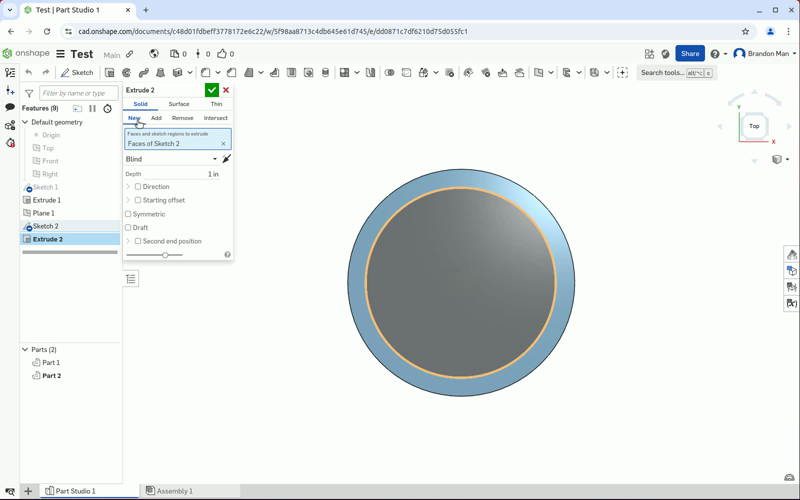
click(137, 120)
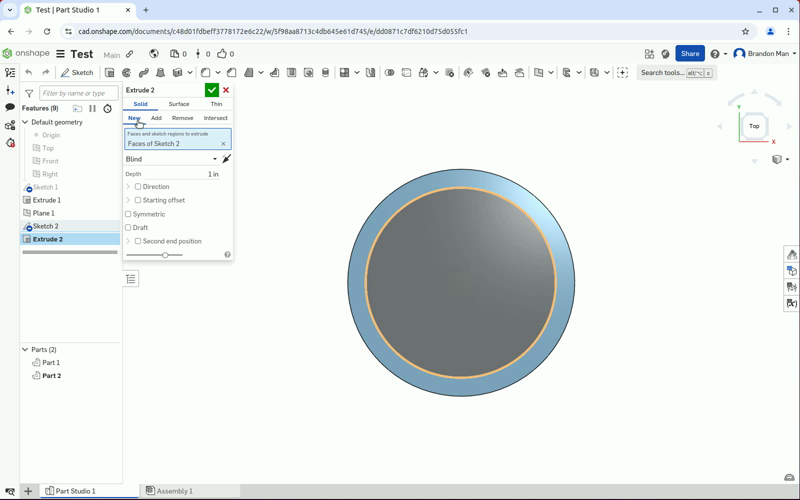
key(tab, 4)
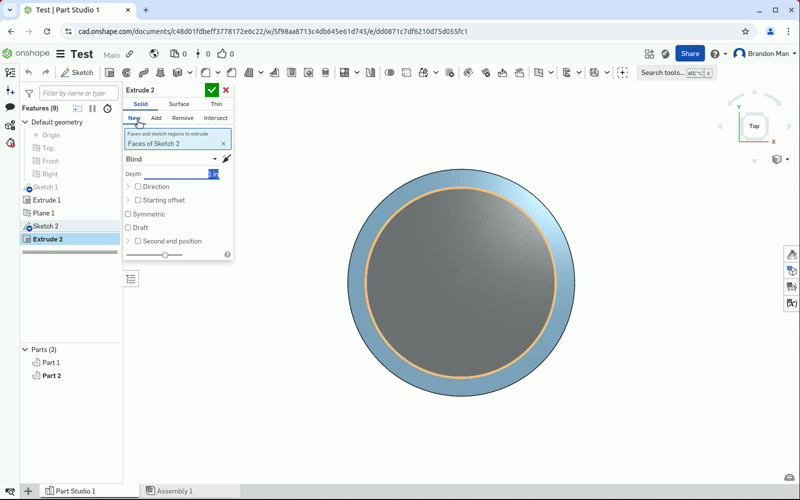
text(9.147)
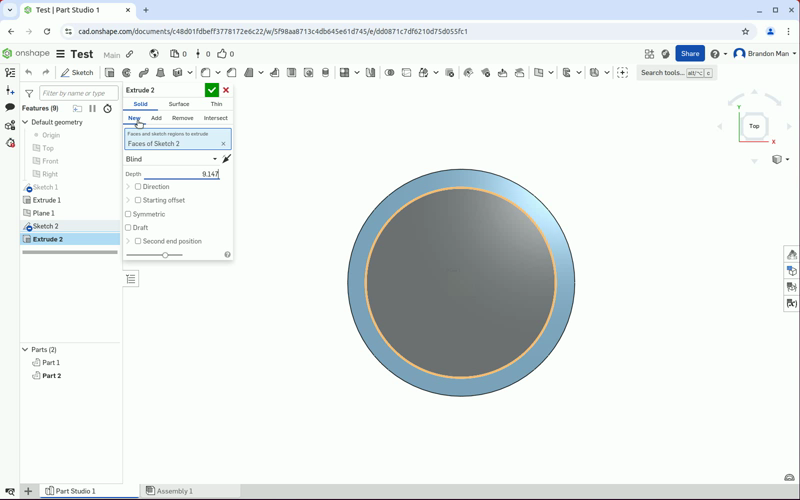
key(enter)
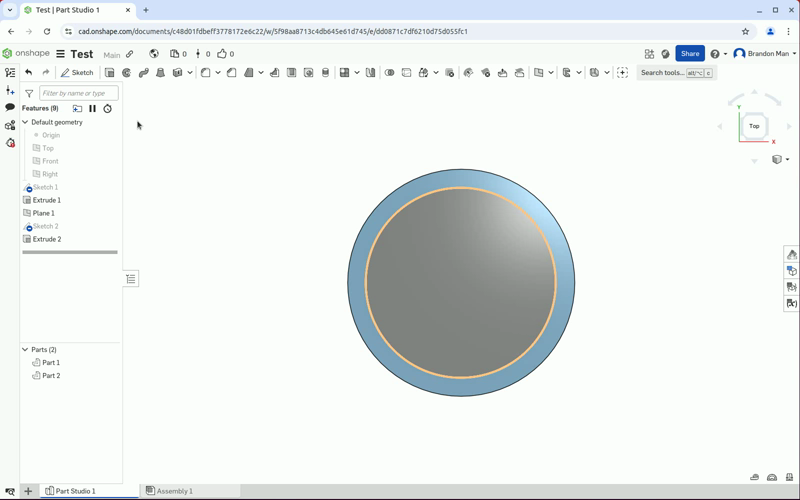
key(shift+h)
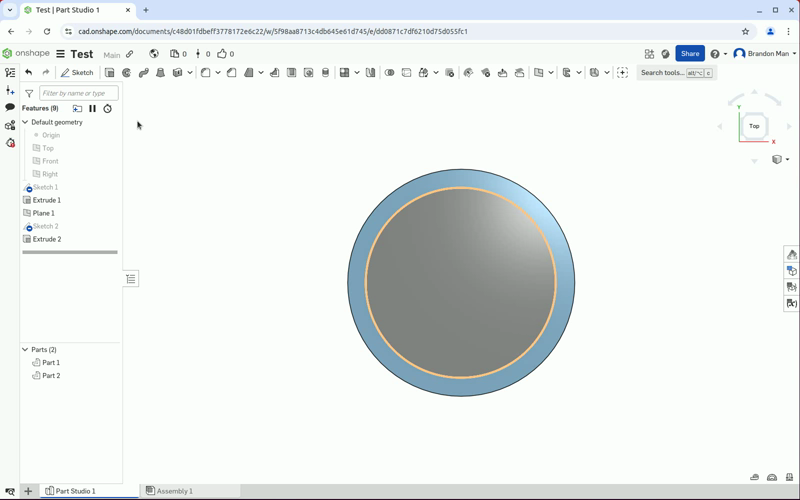
key(shift+h)
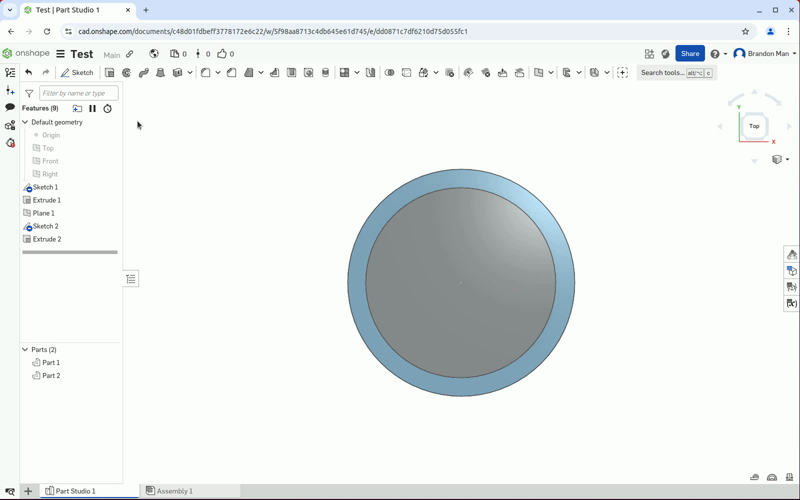
key(shift+7)
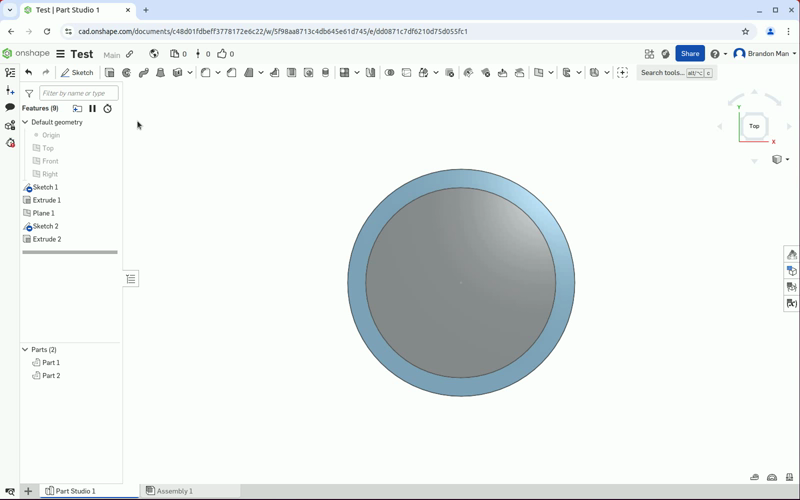
key(up, 3)
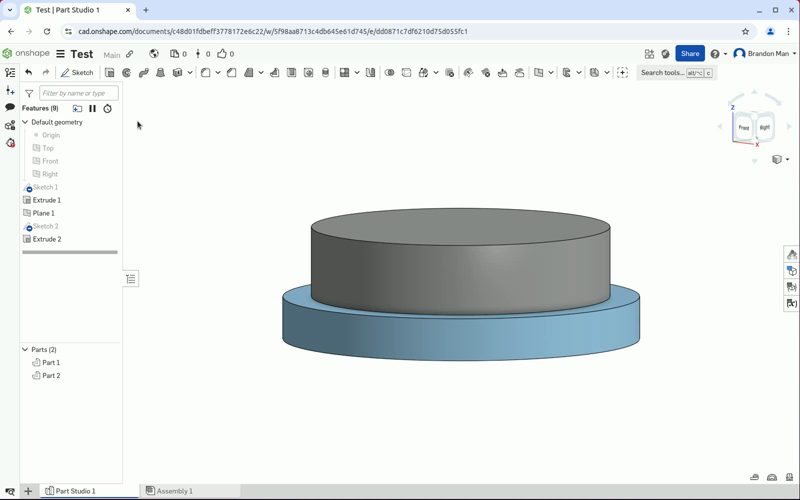
key(left, 3)
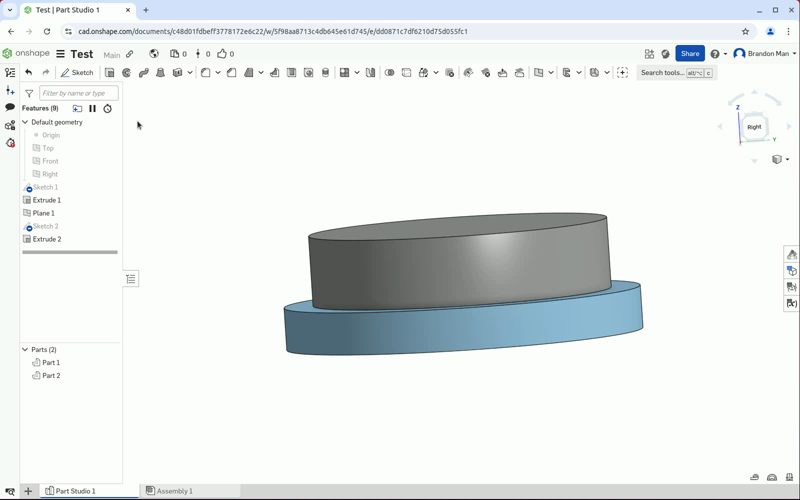
key(right, 3)
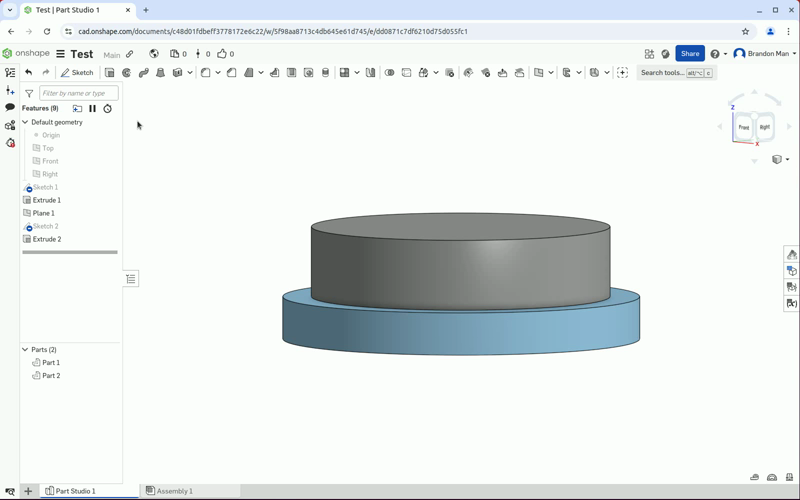
key(down, 3)
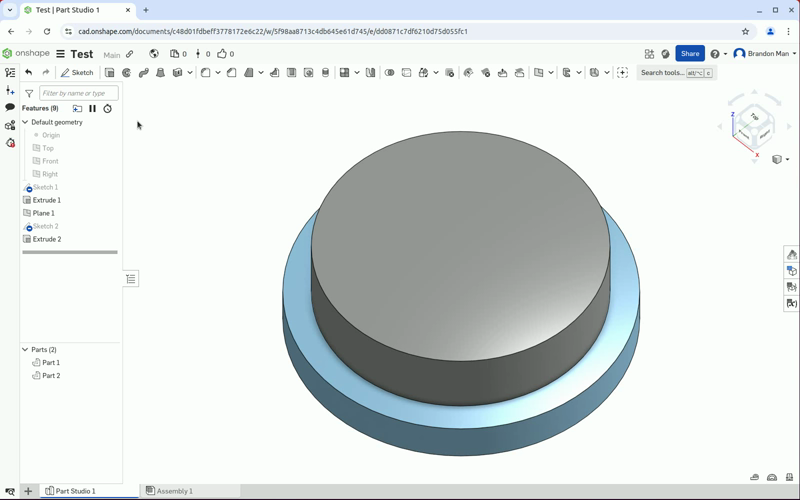
mouse_move(73, 189)
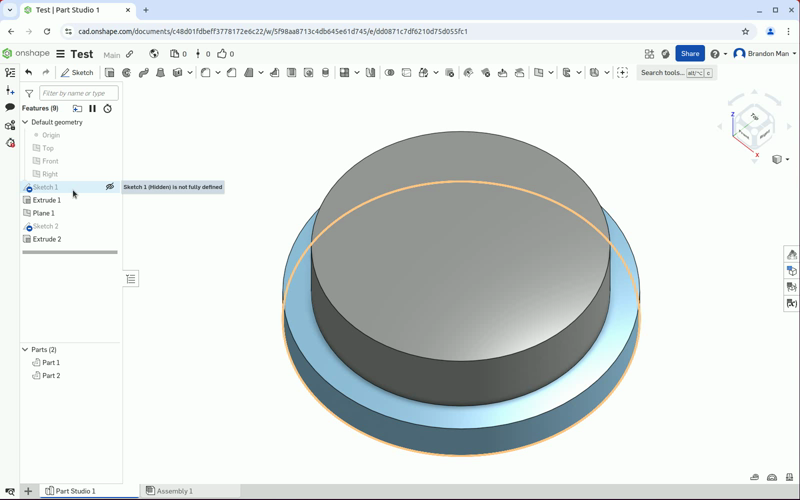
click(73, 189)